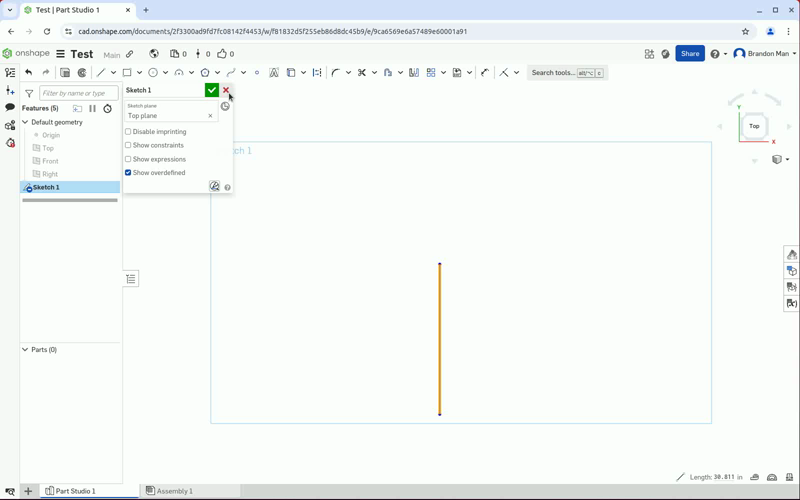
key(shift+h)
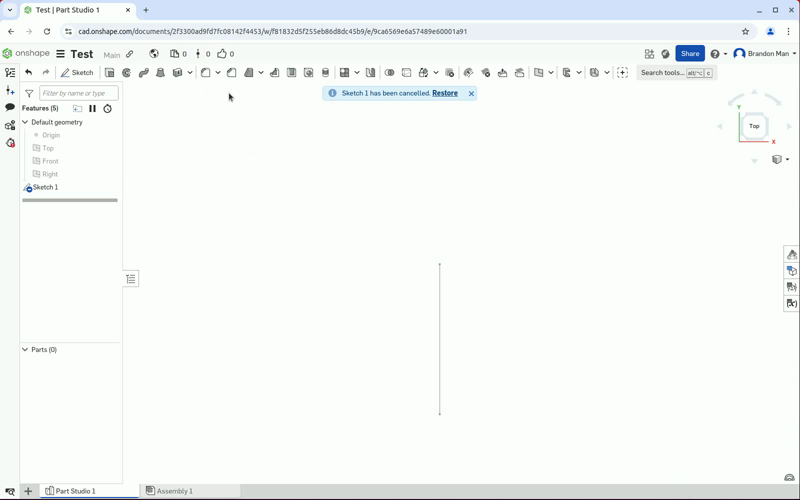
key(shift+s)
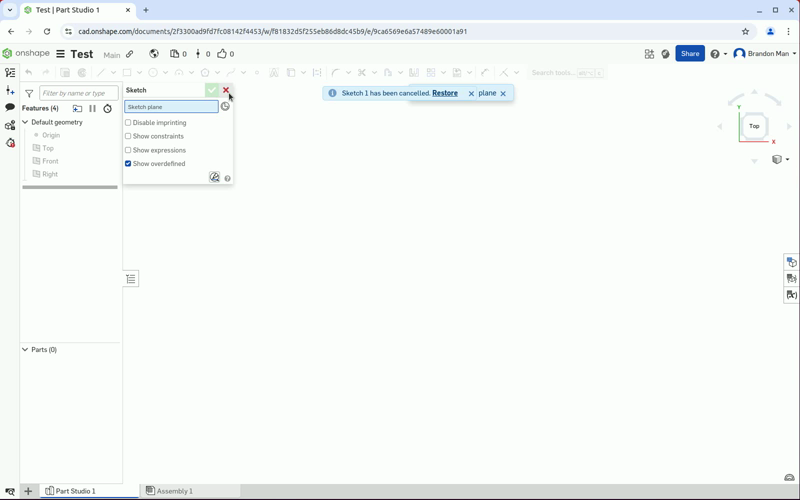
mouse_move(73, 150)
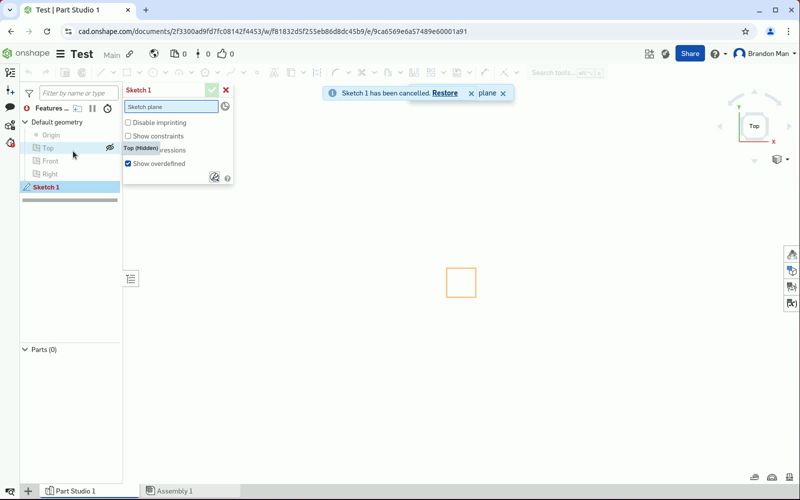
click(73, 150)
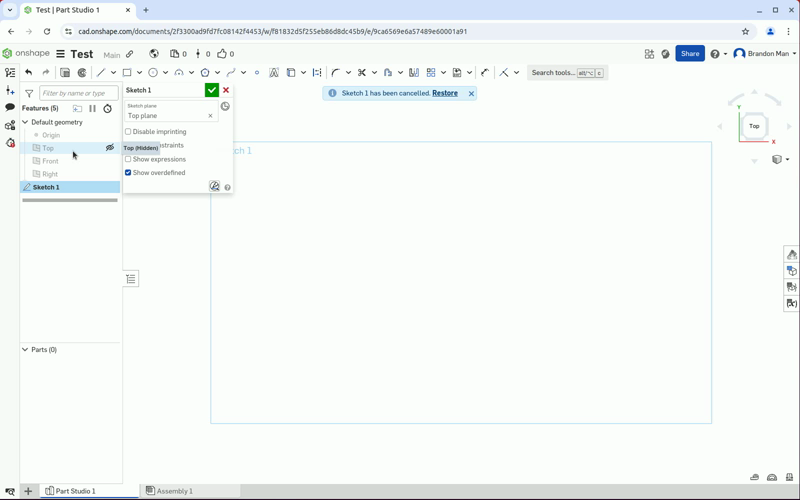
mouse_move(73, 352)
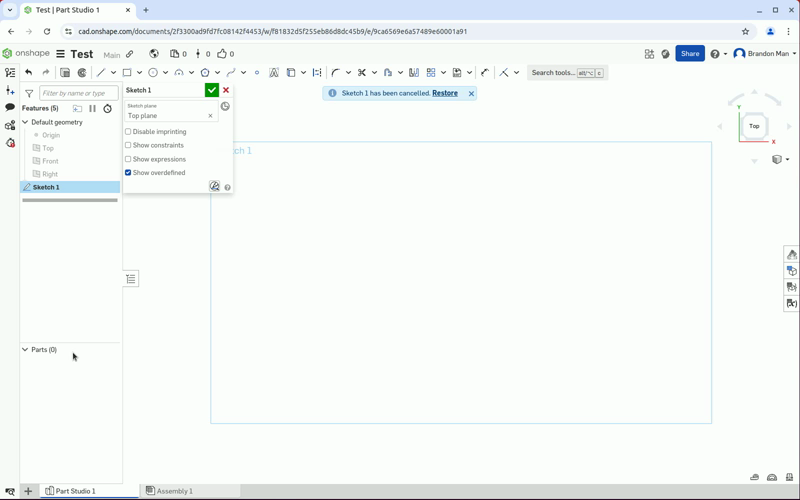
key(y)
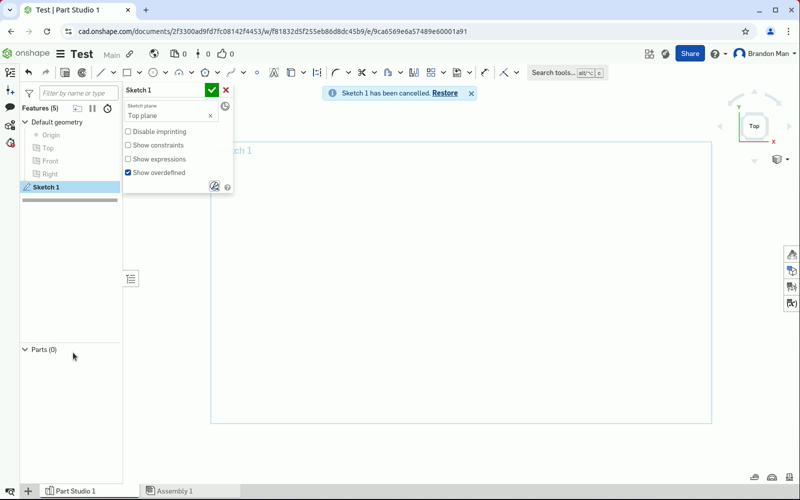
key(c)
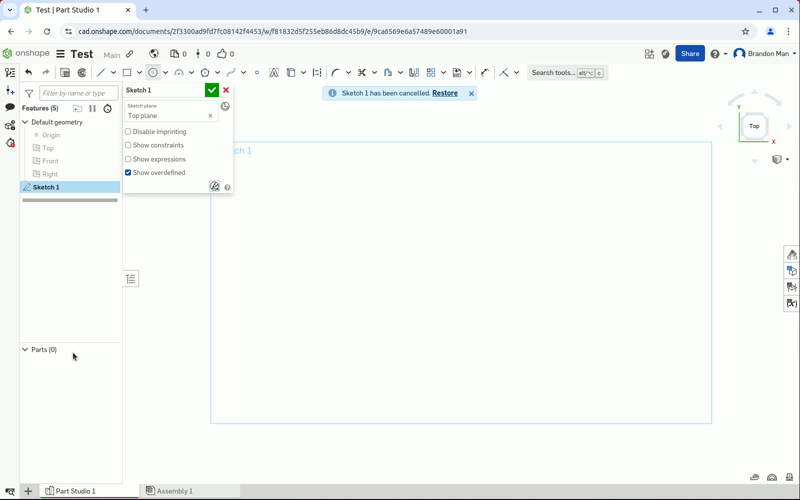
key_down(shift)
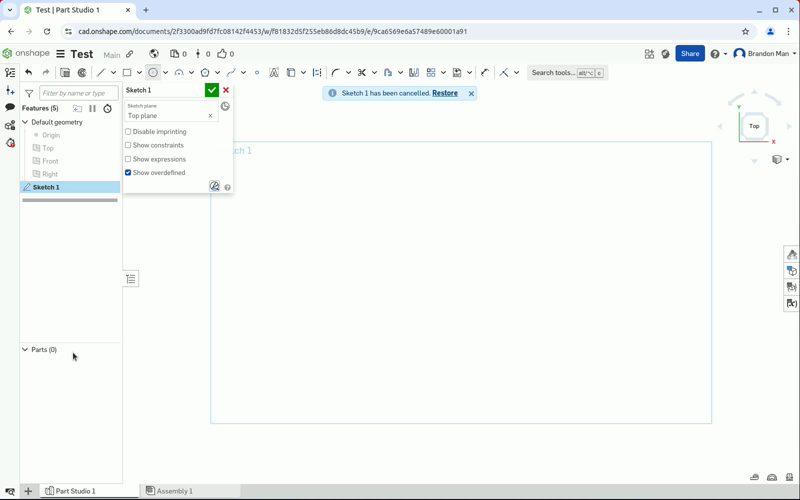
mouse_move(461, 282)
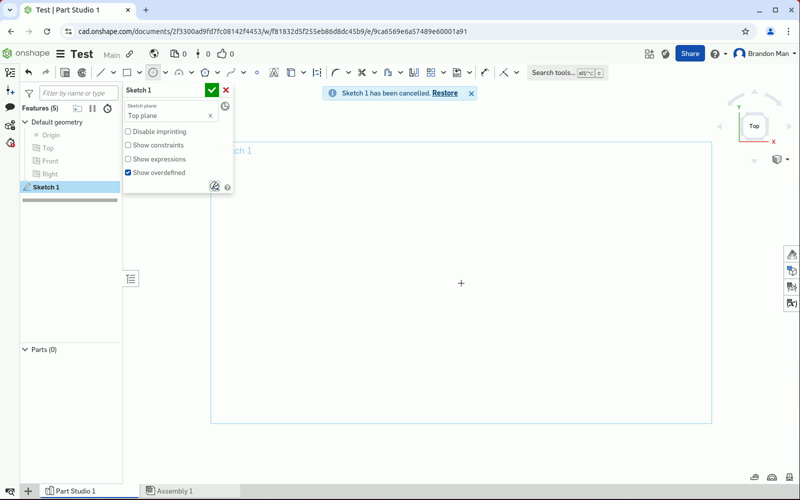
click(461, 282)
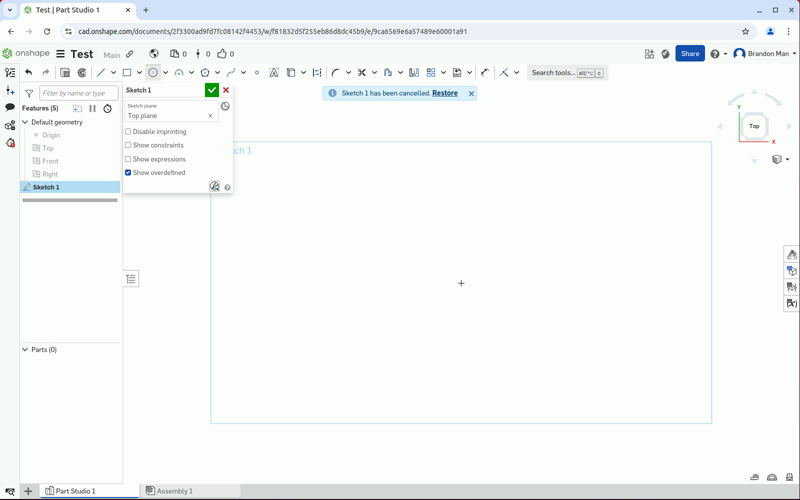
key_up(shift)
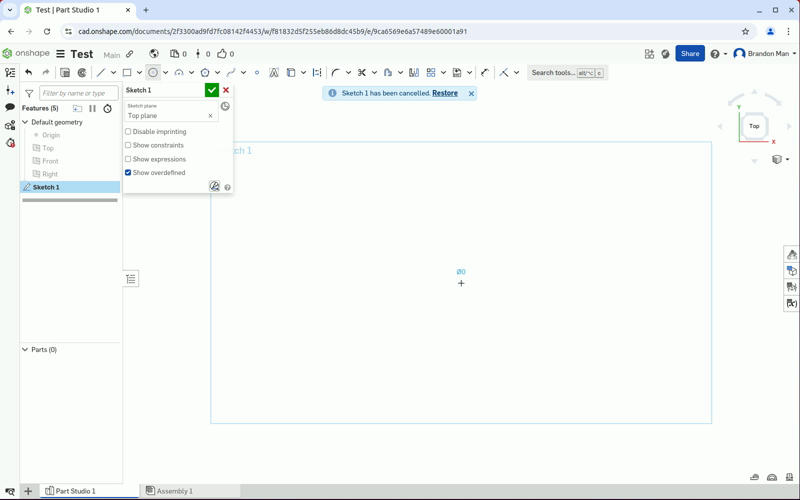
mouse_move(574, 282)
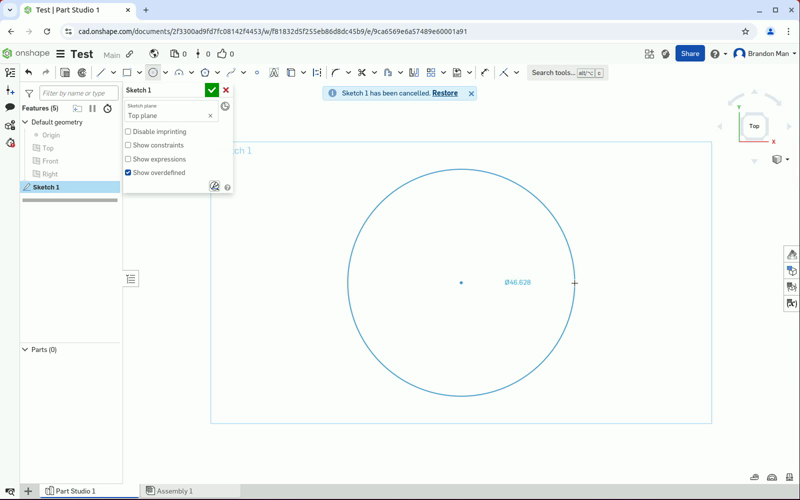
click(574, 282)
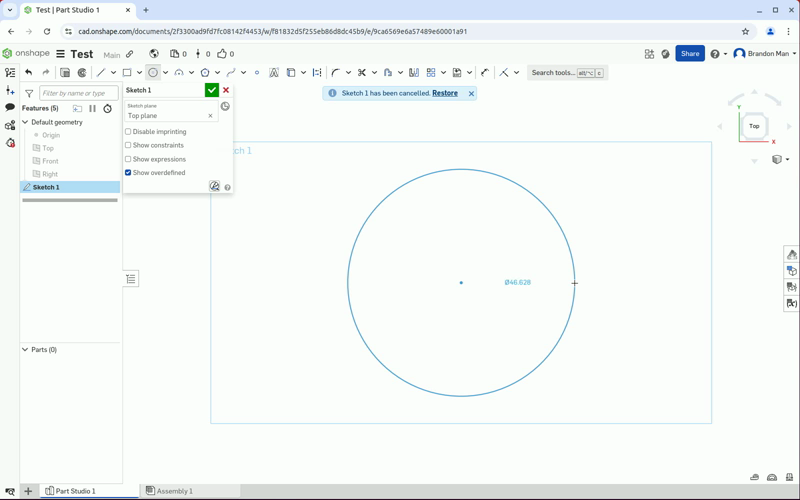
key(esc)
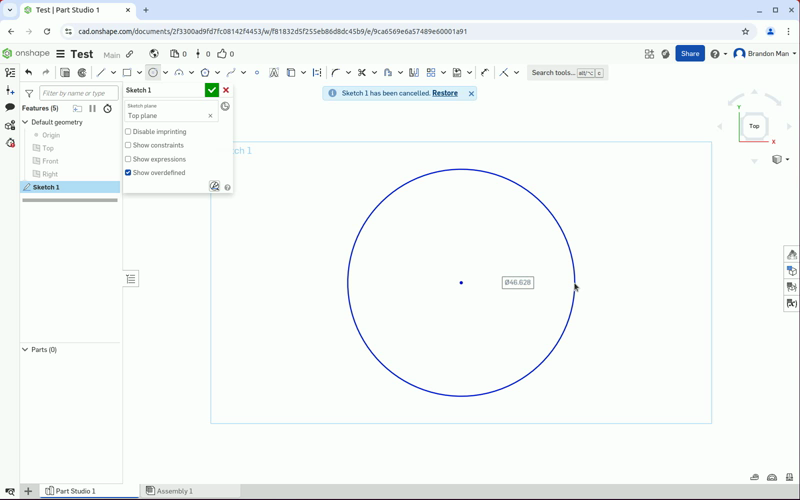
mouse_move(529, 294)
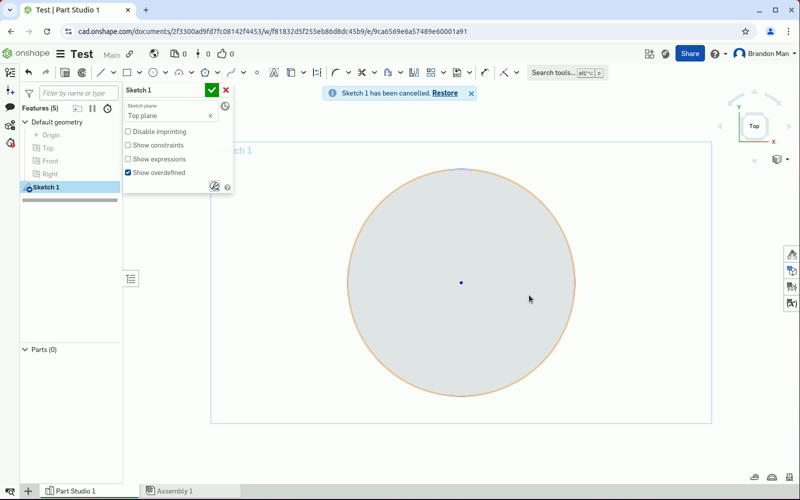
click(529, 294)
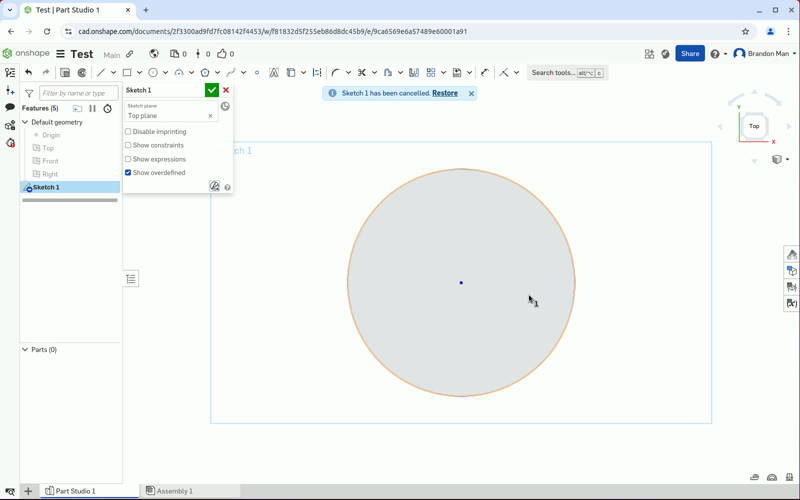
mouse_move(73, 352)
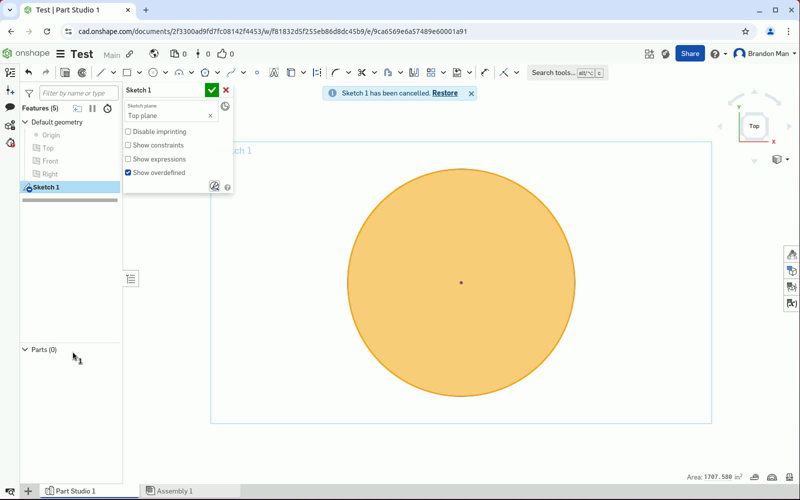
key(shift+y)
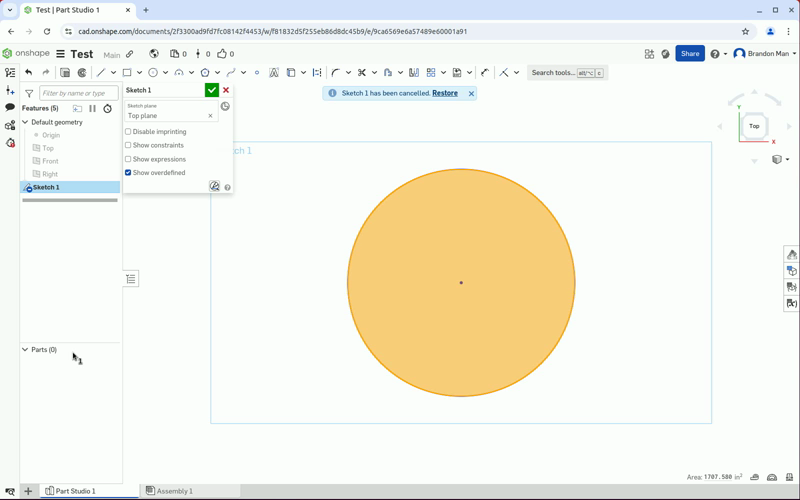
key(shift+e)
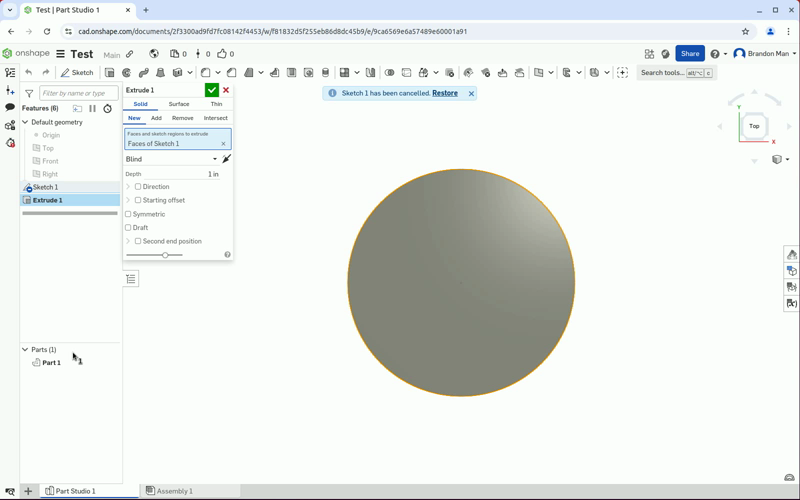
mouse_move(143, 106)
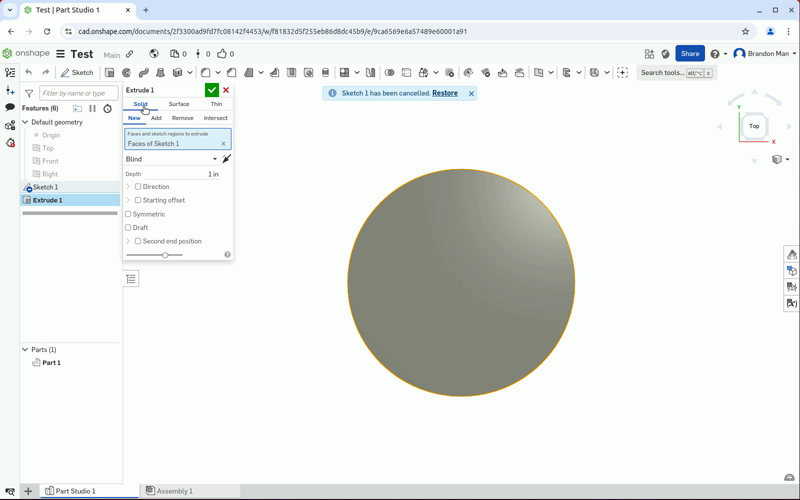
click(143, 106)
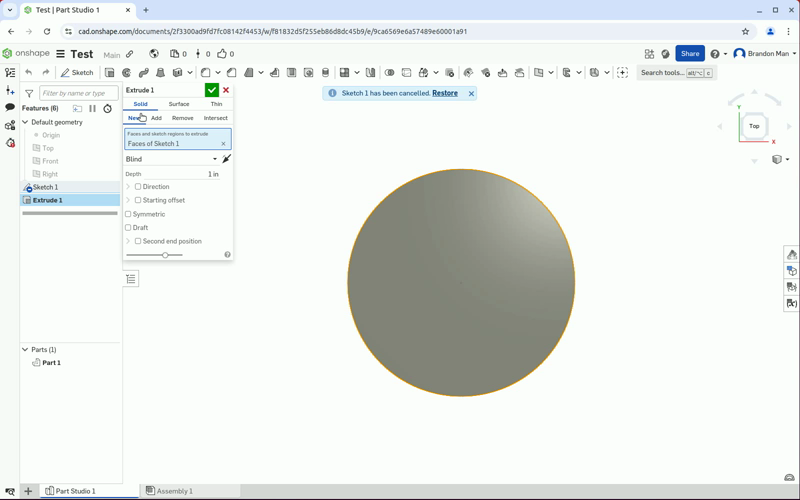
mouse_move(137, 120)
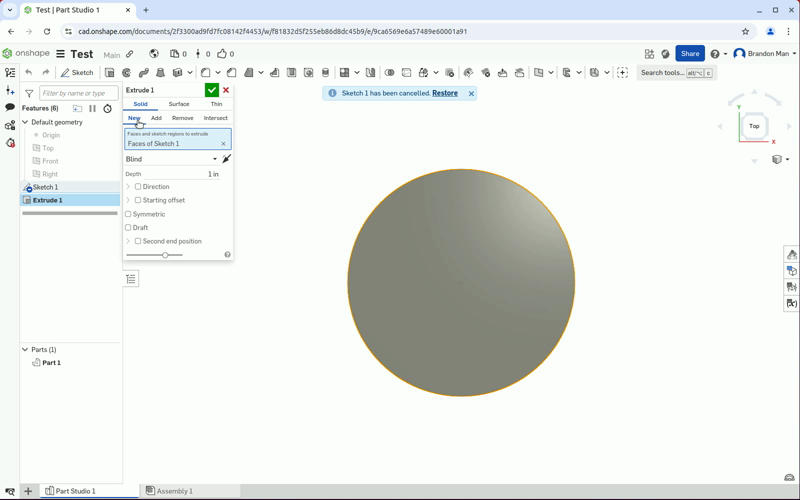
click(137, 120)
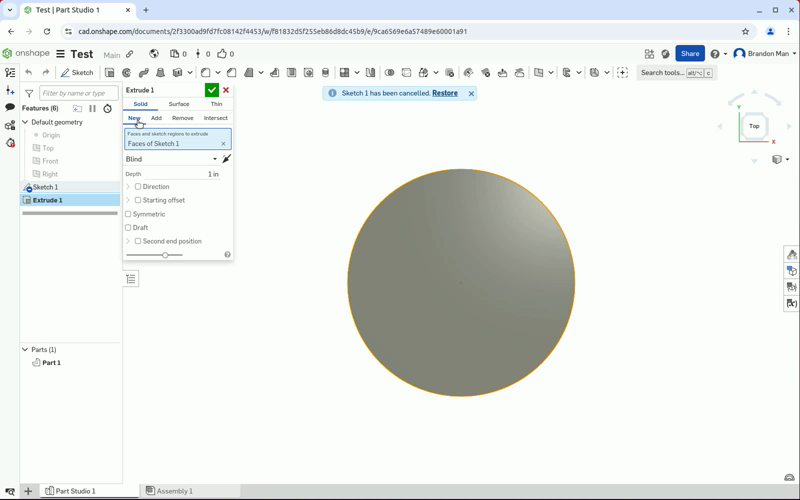
key(tab, 4)
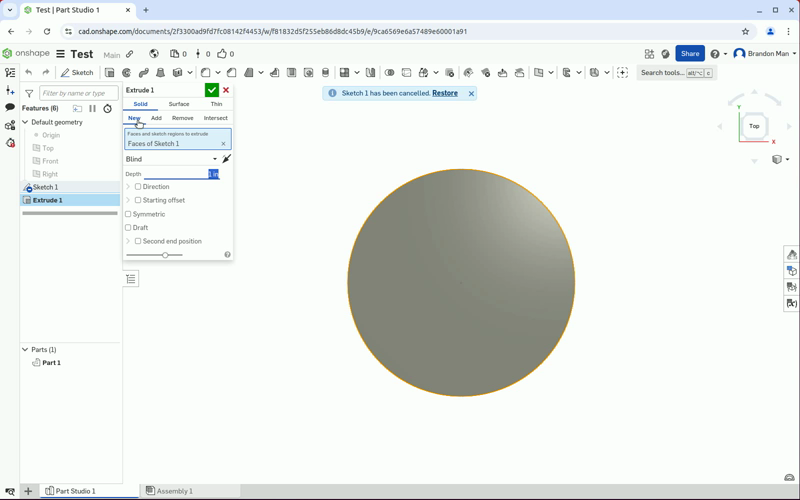
text(8.425)
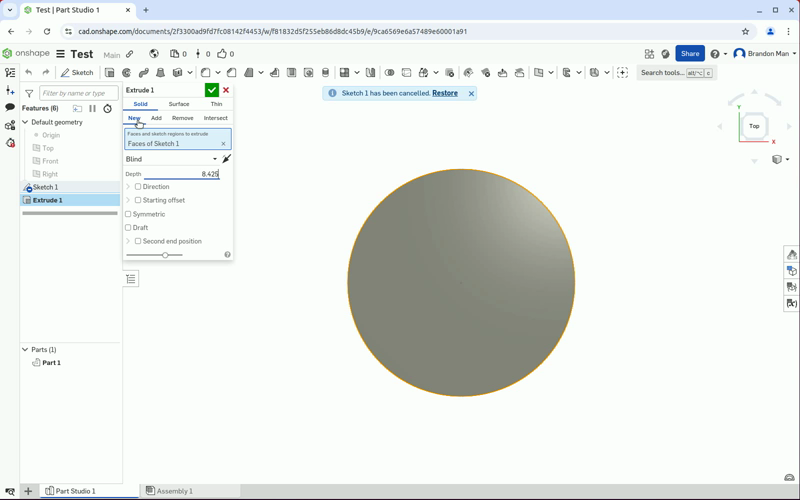
key(enter)
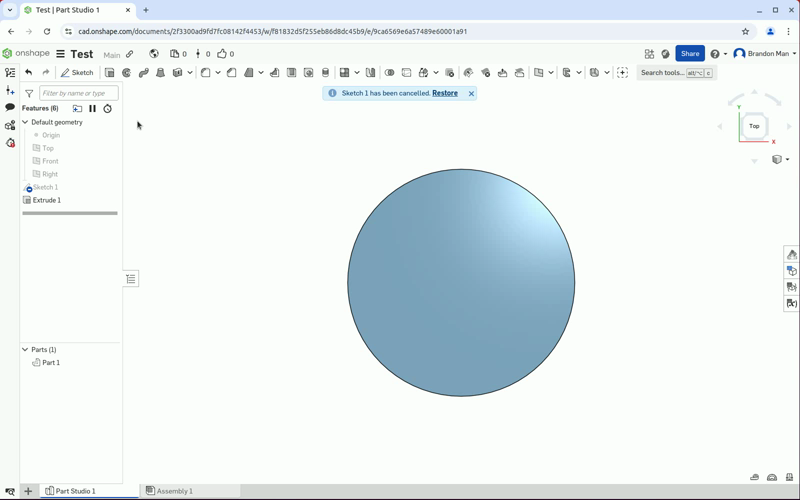
key(shift+h)
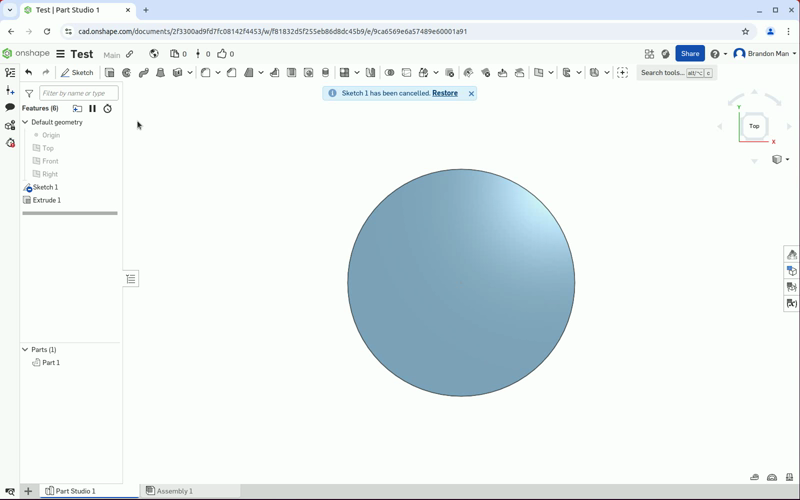
key(shift+h)
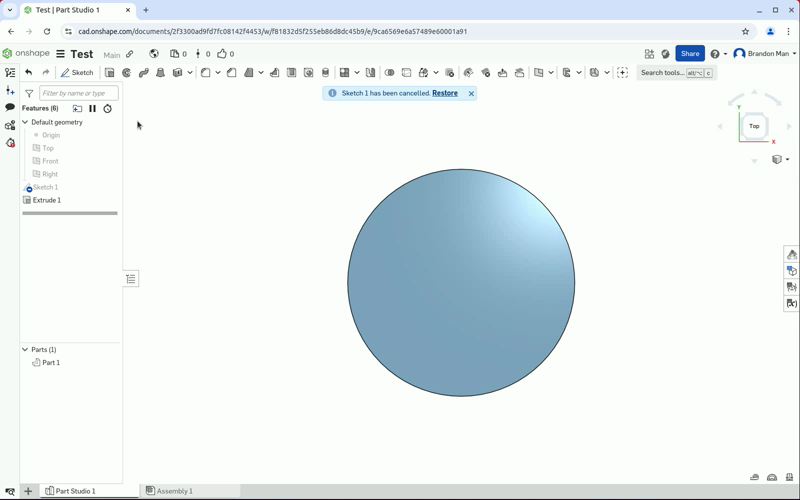
mouse_move(73, 189)
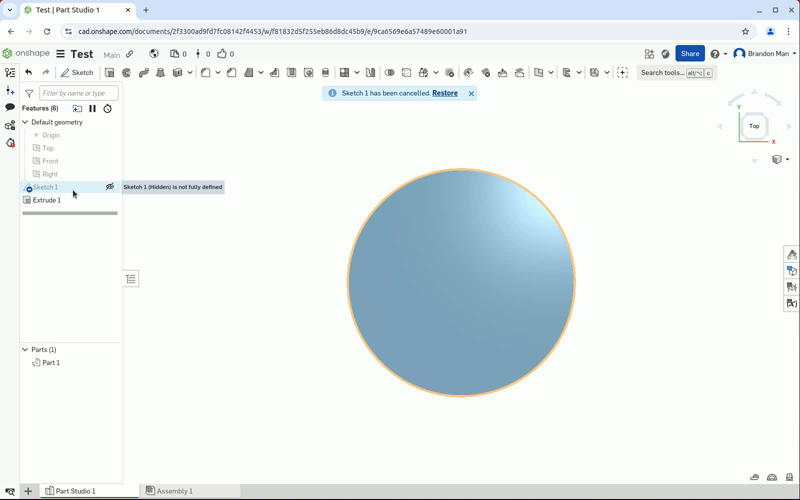
click(73, 189)
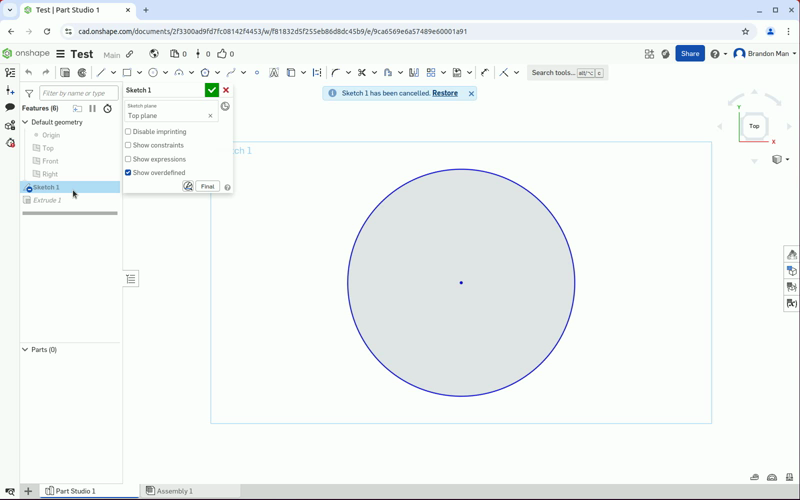
mouse_move(229, 92)
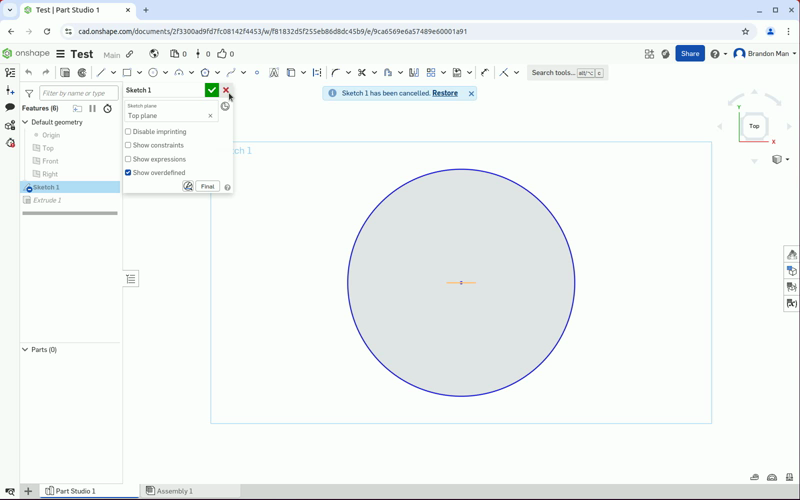
click(229, 92)
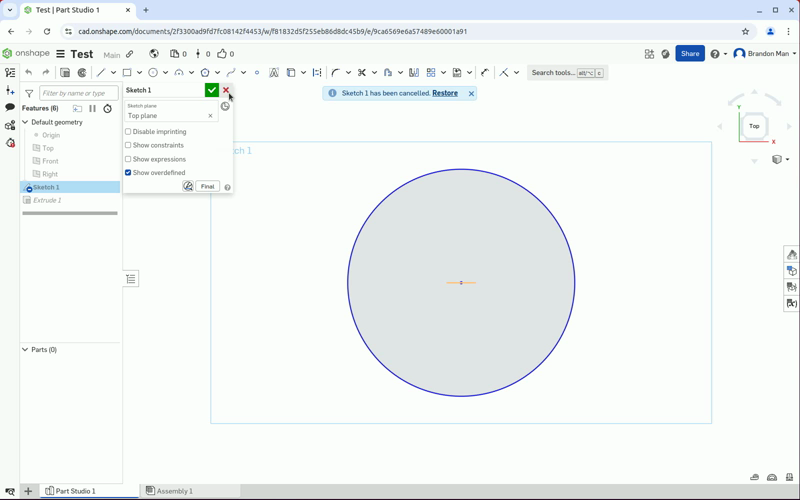
key(shift+s)
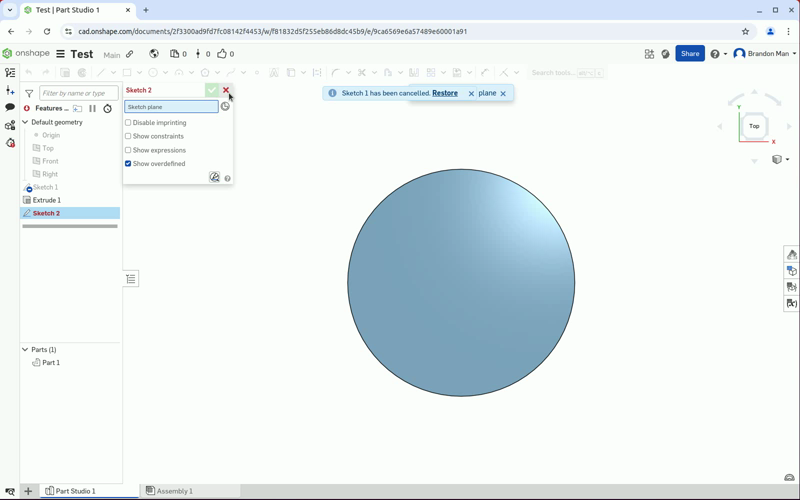
mouse_move(73, 150)
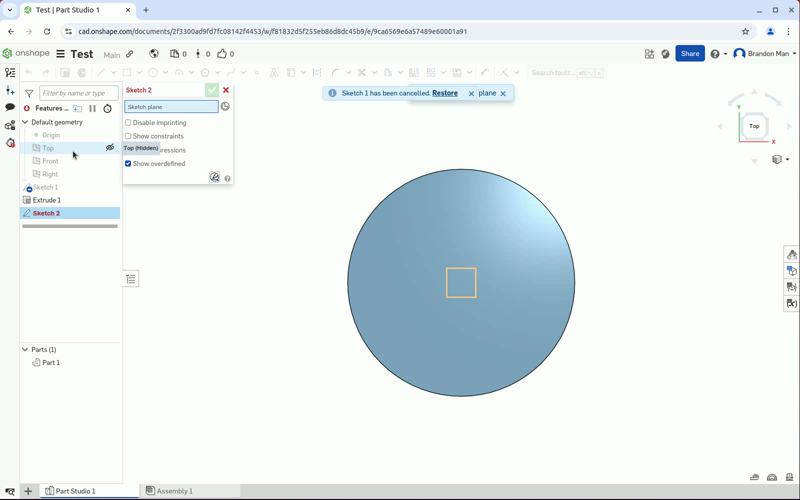
click(73, 150)
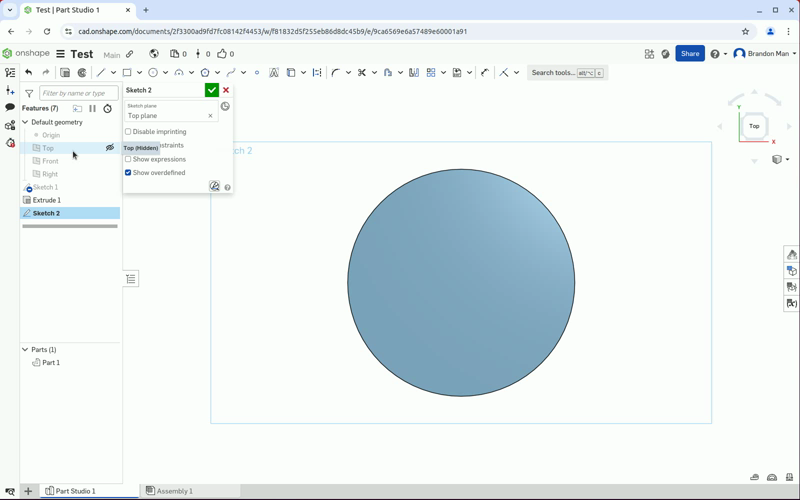
mouse_move(73, 352)
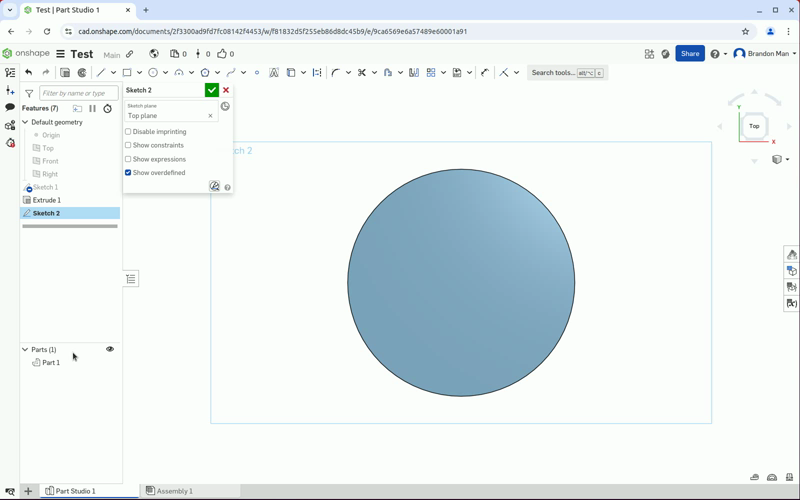
key(y)
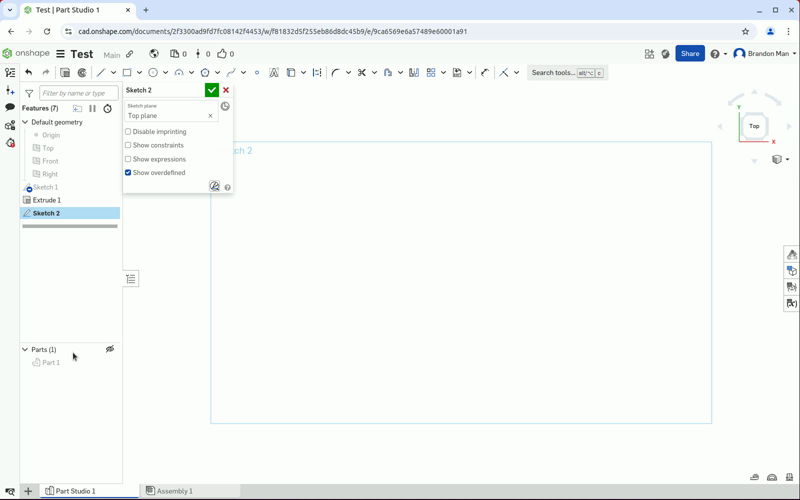
key(c)
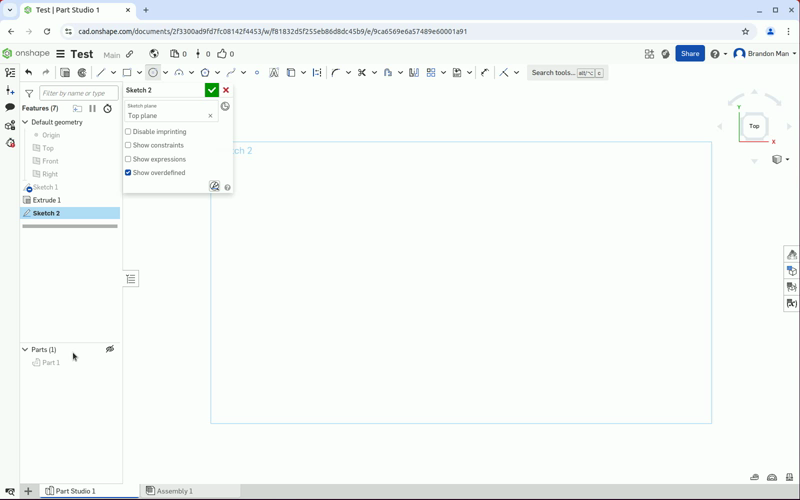
key_down(shift)
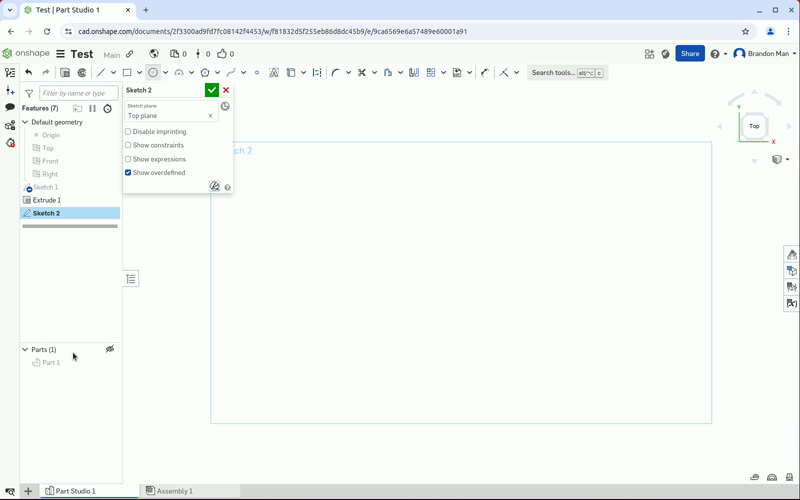
mouse_move(461, 282)
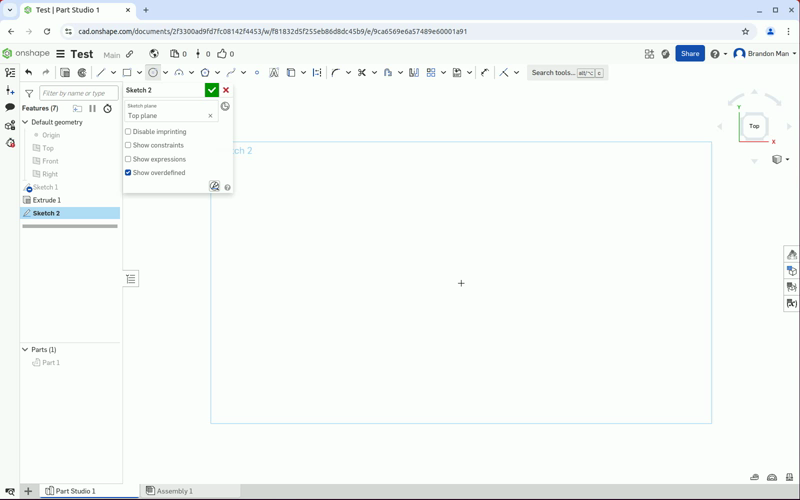
click(461, 282)
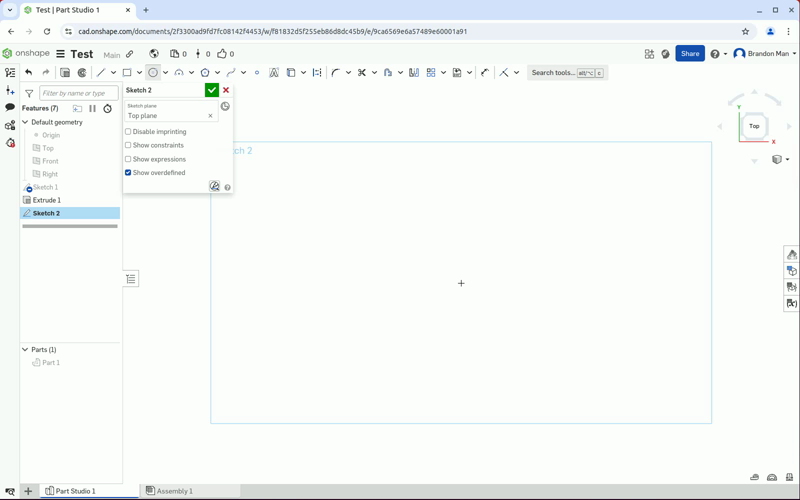
key_up(shift)
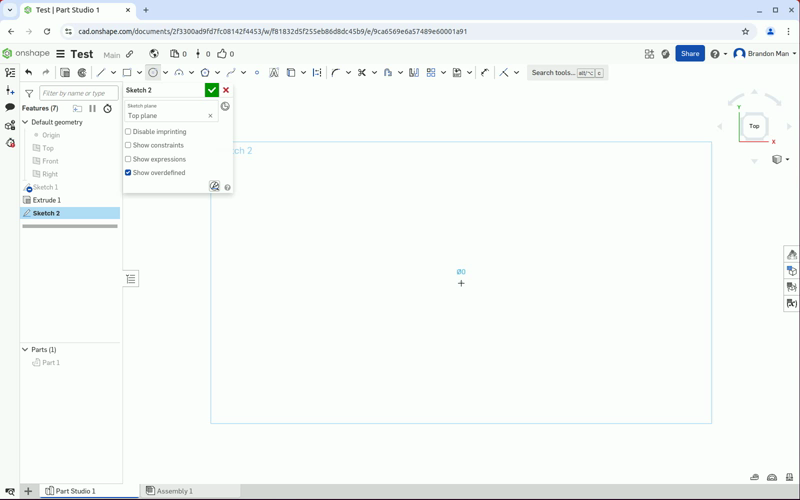
mouse_move(549, 282)
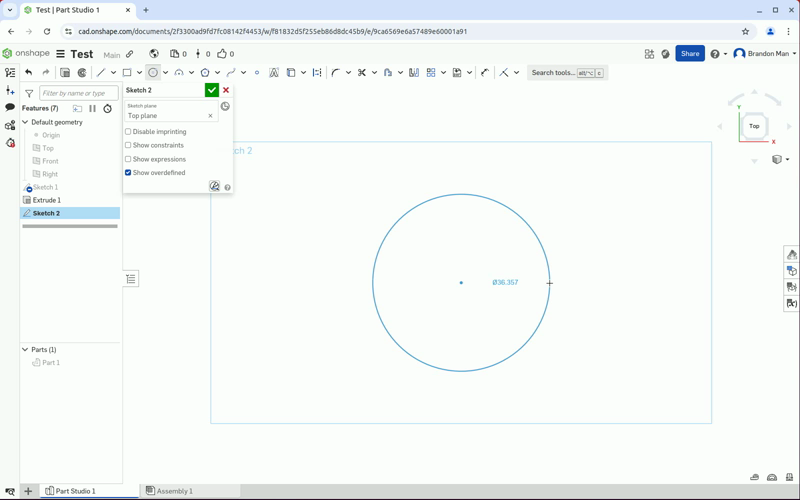
click(549, 282)
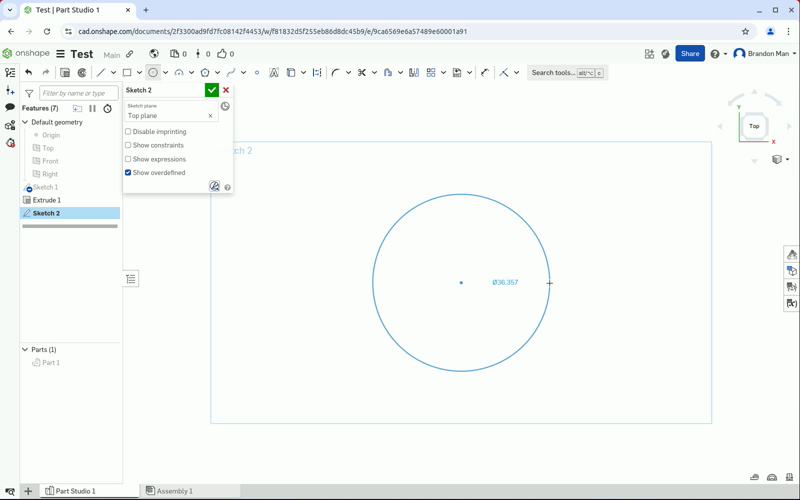
key(esc)
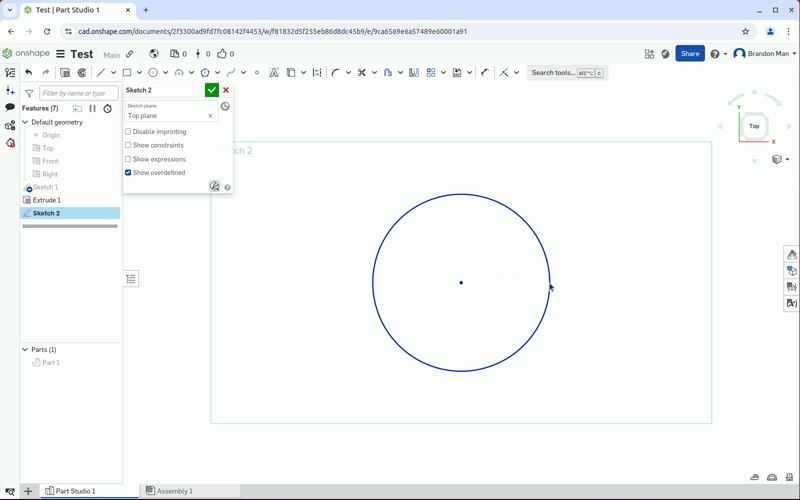
mouse_move(498, 241)
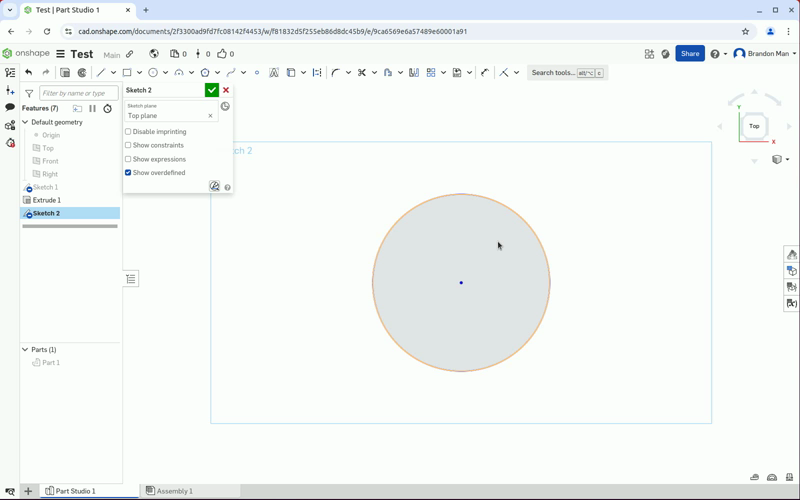
click(498, 241)
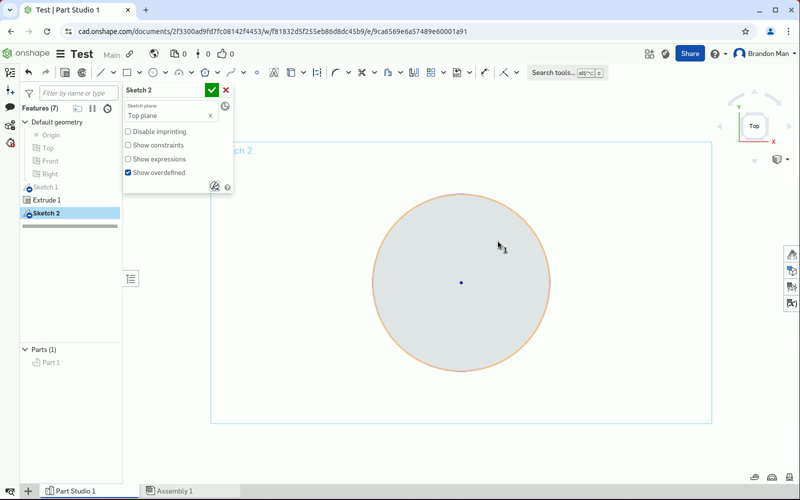
mouse_move(73, 352)
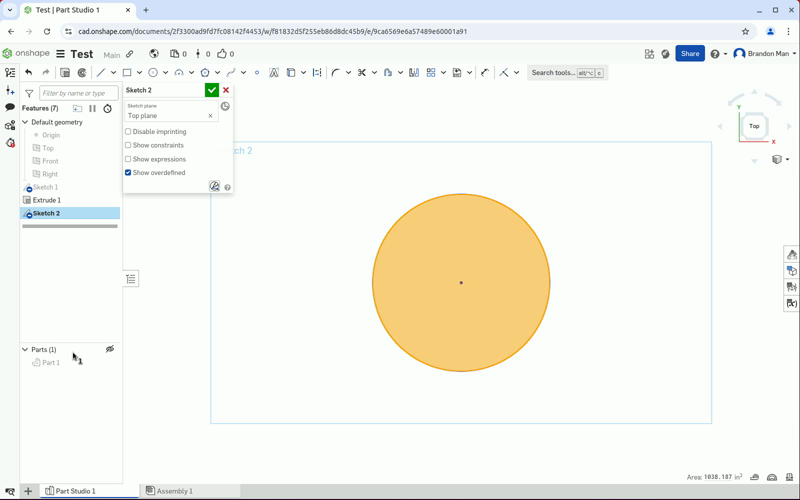
key(shift+y)
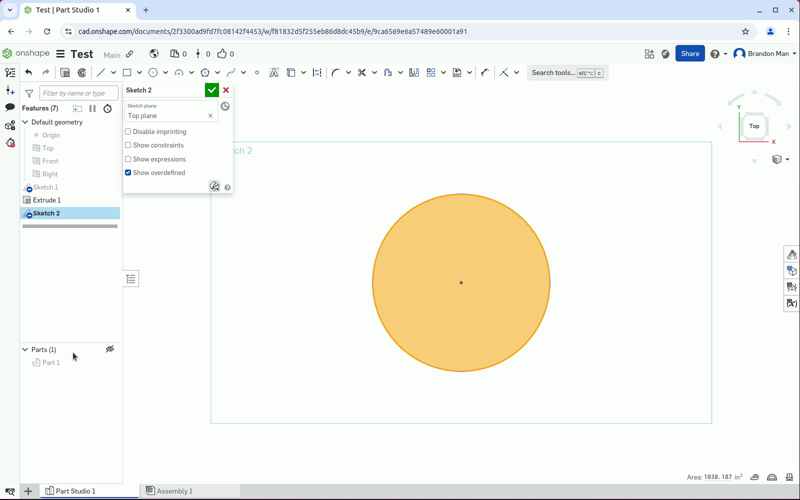
key(shift+e)
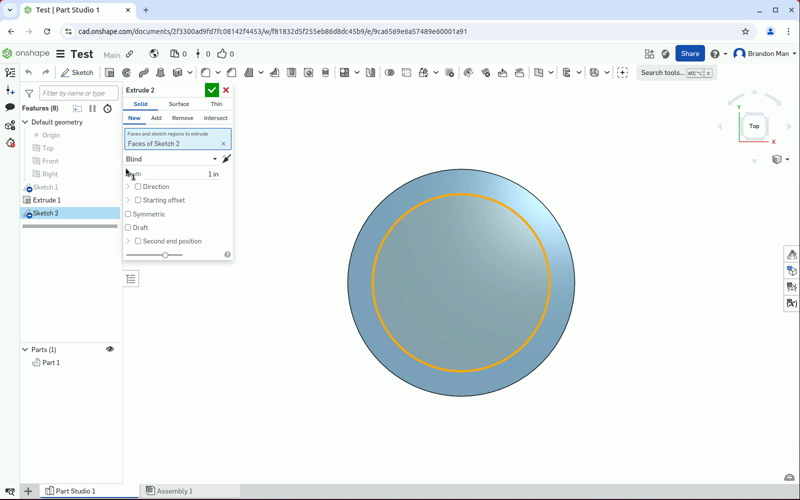
mouse_move(143, 106)
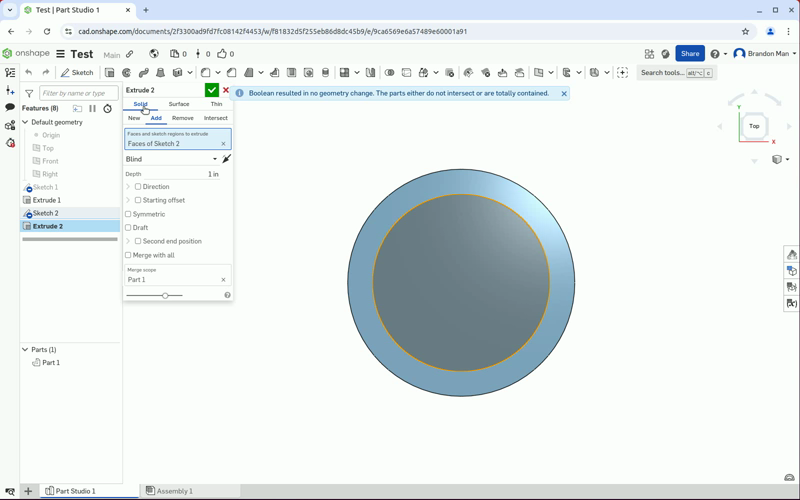
click(143, 106)
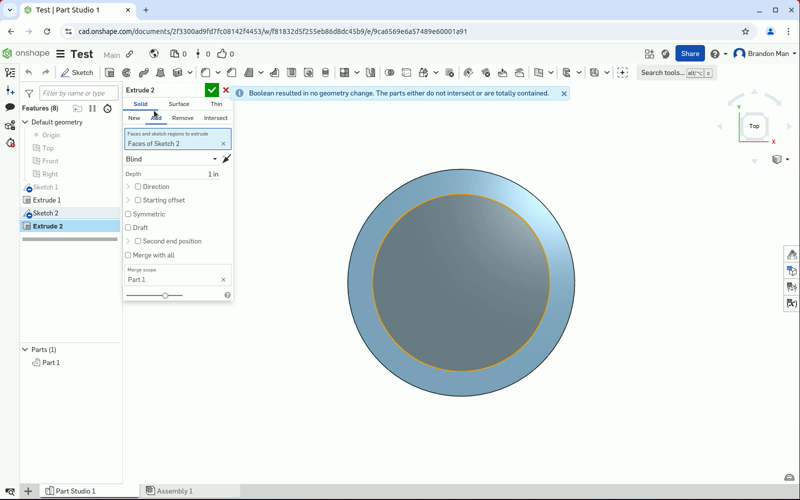
mouse_move(186, 120)
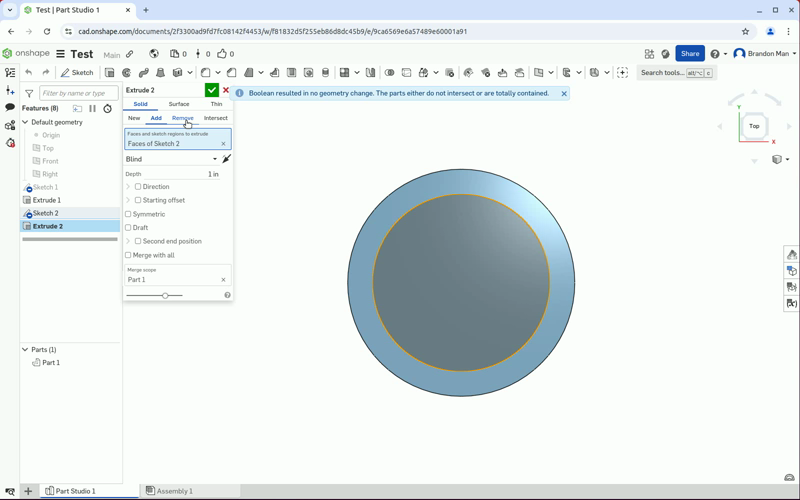
click(186, 120)
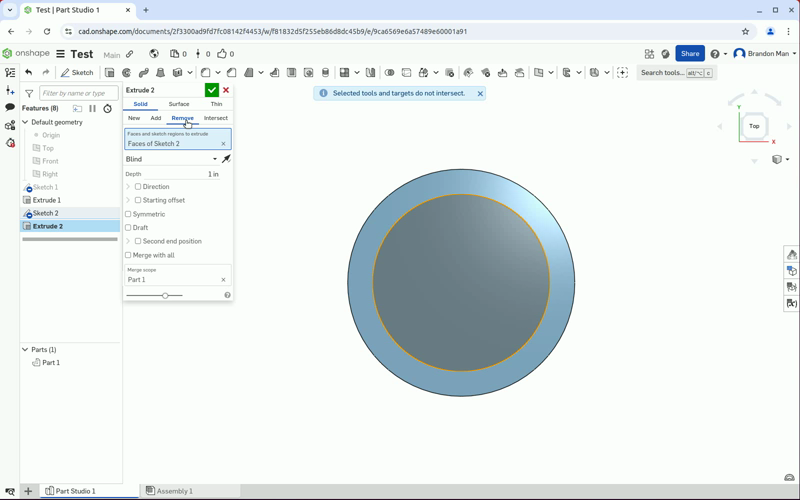
key(tab, 4)
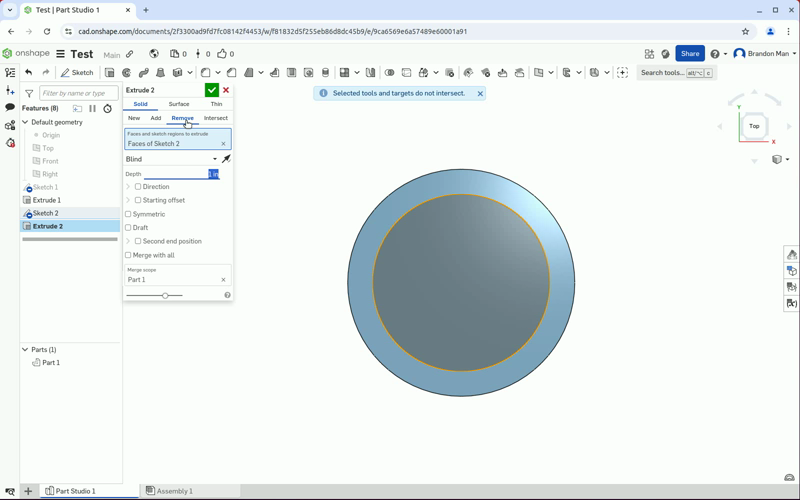
text(-8.425)
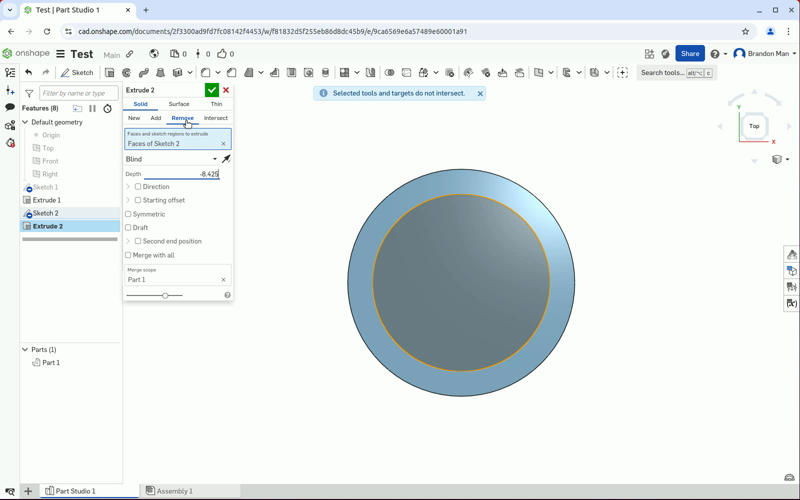
key(tab, 6)
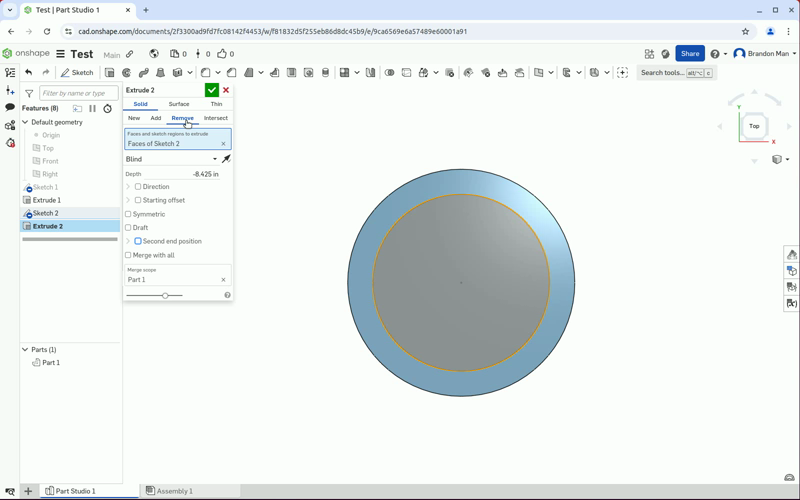
key(space)
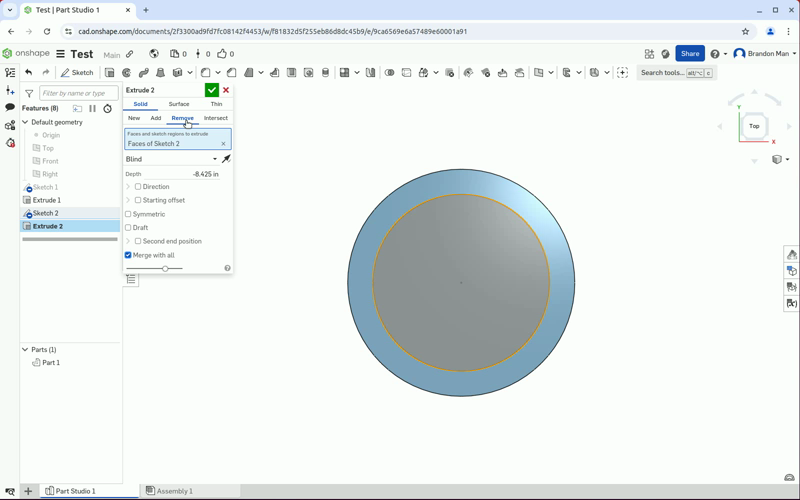
key(enter)
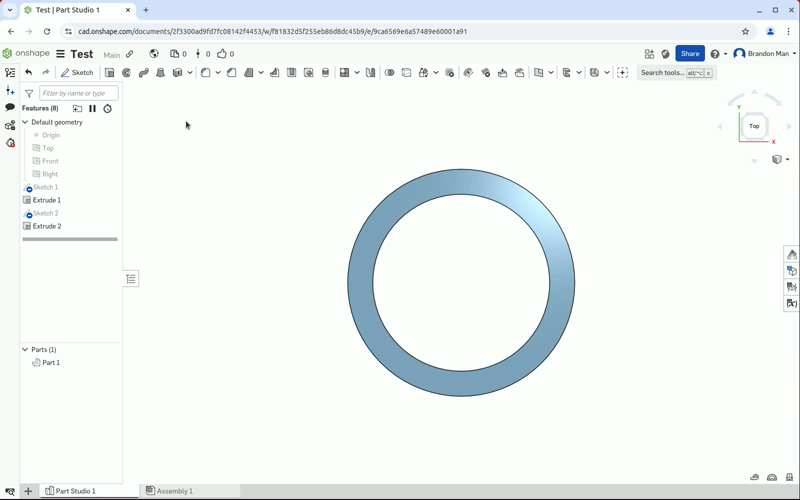
key(shift+h)
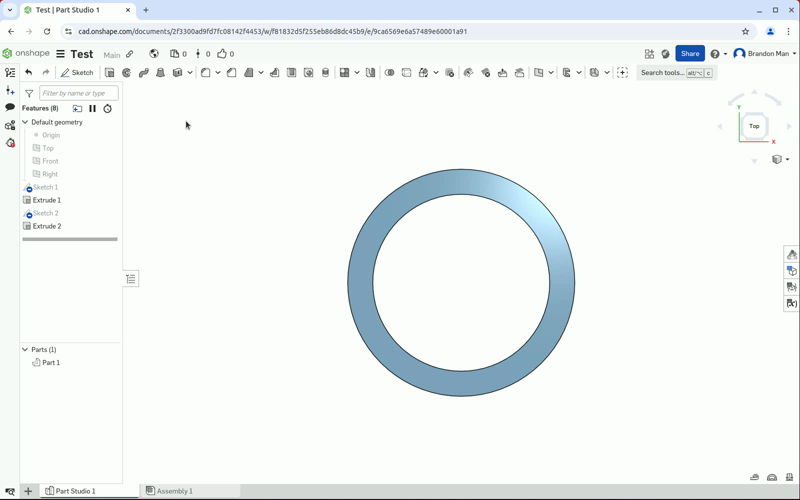
key(shift+h)
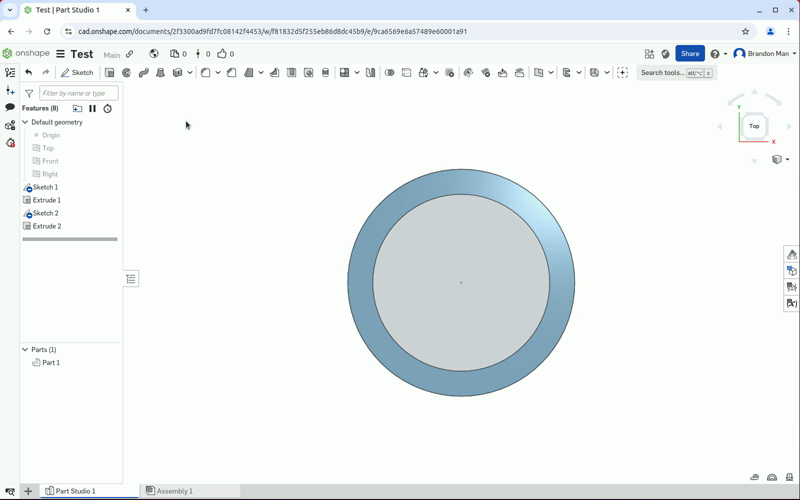
key(shift+7)
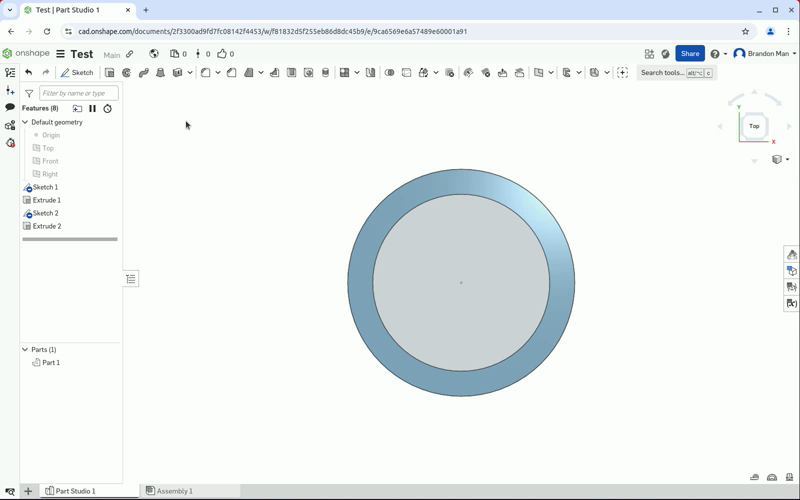
key(up, 3)
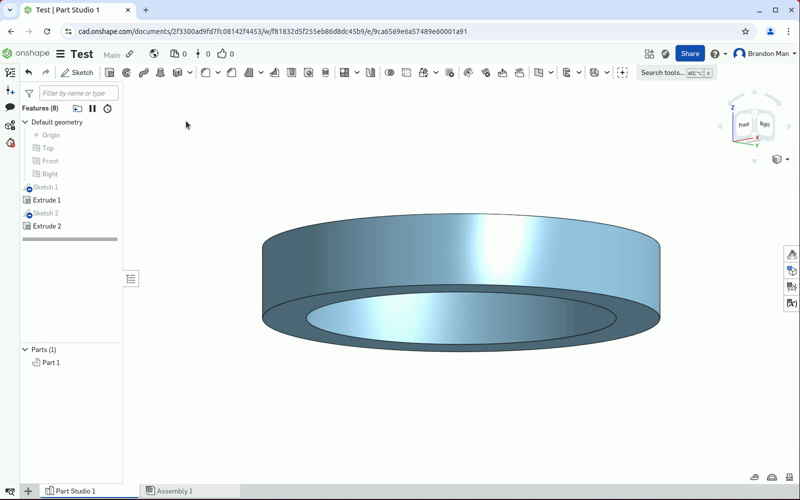
key(left, 3)
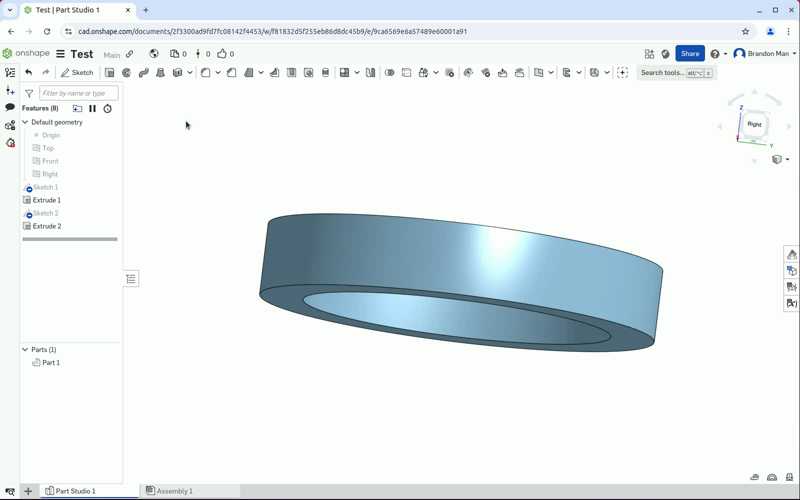
key(right, 3)
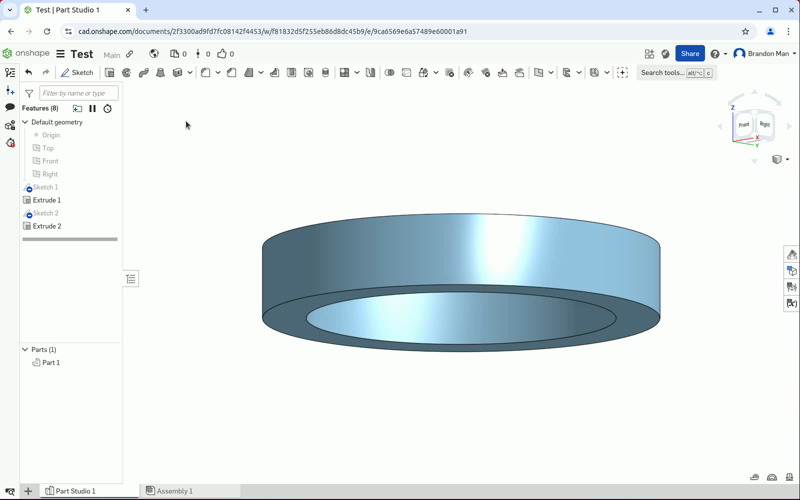
key(down, 3)
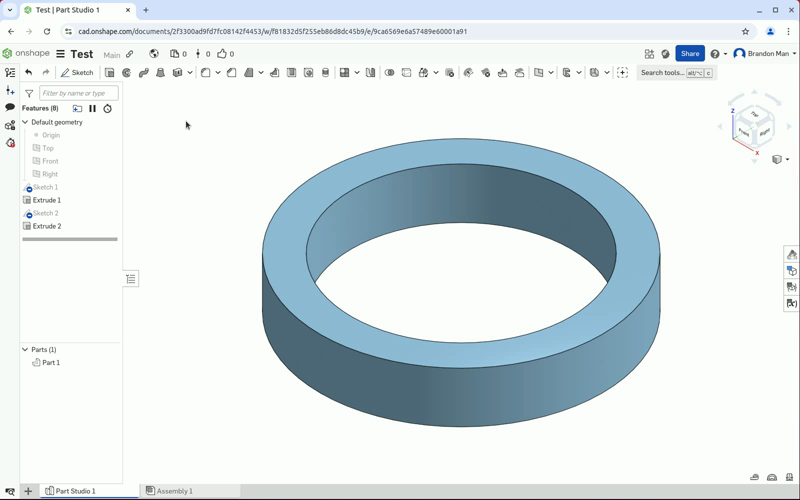
mouse_move(73, 189)
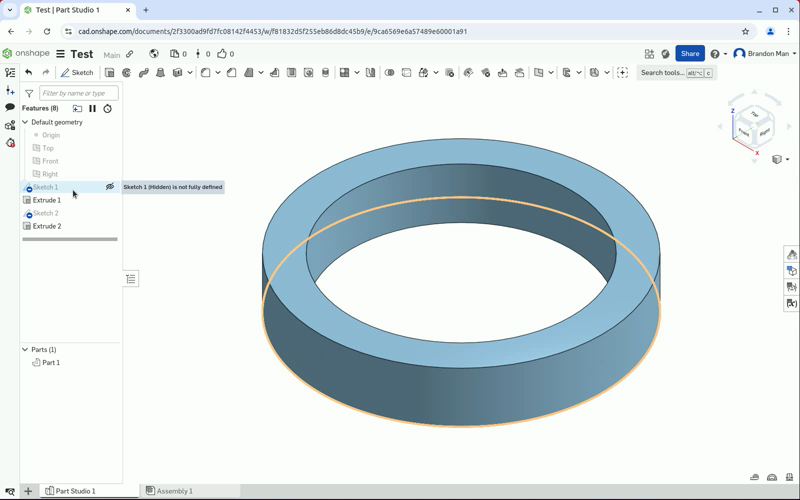
click(73, 189)